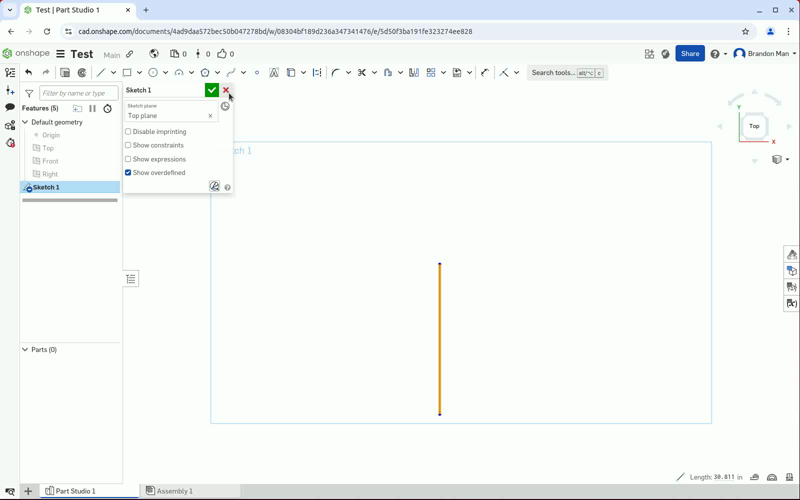
key(shift+h)
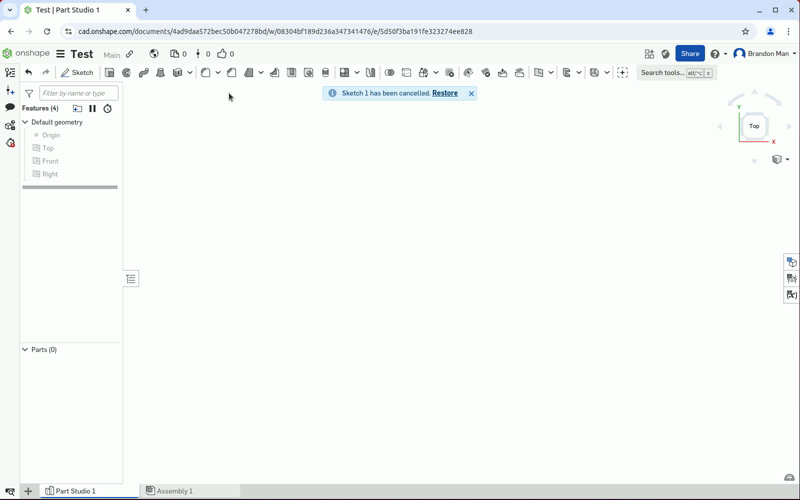
mouse_move(73, 352)
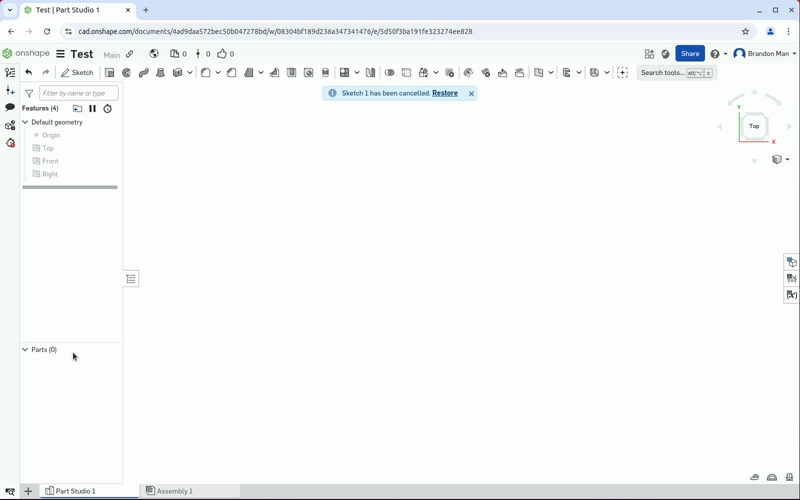
key(y)
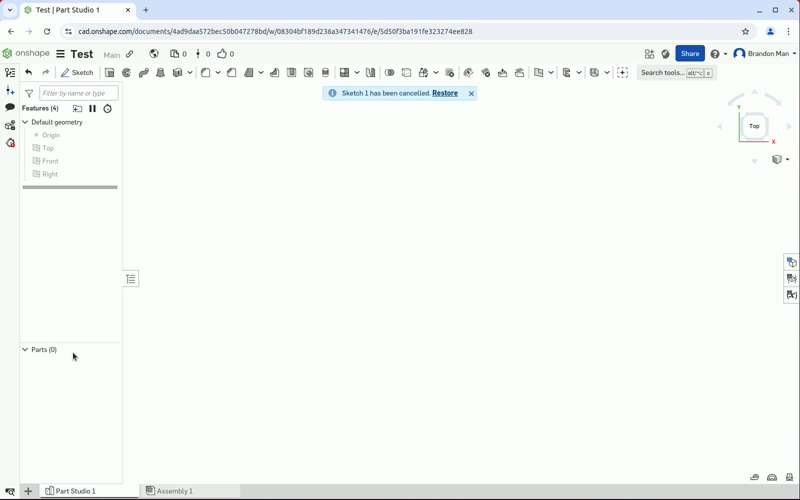
key(shift+p)
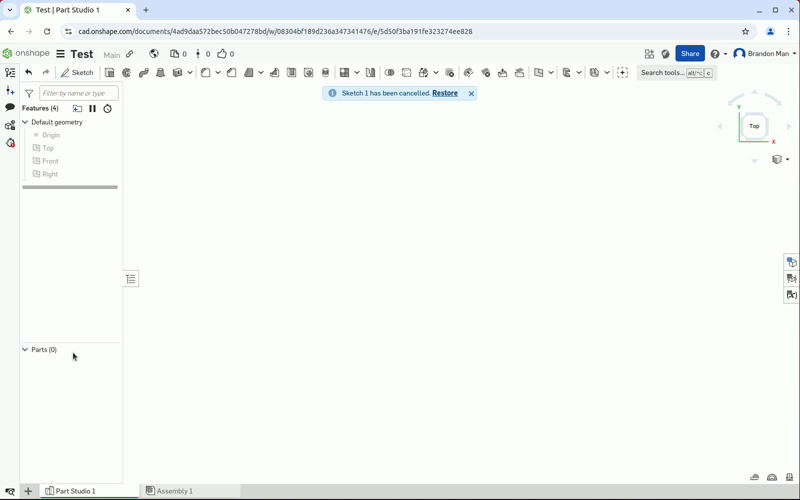
key(space)
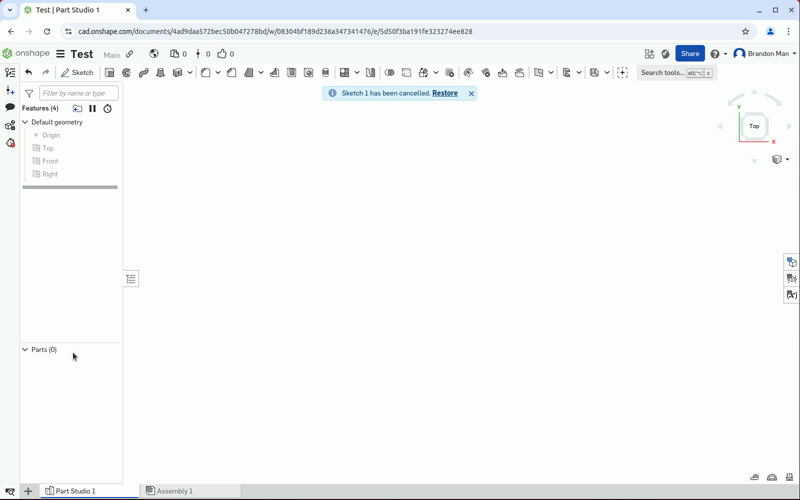
key_down(shift)
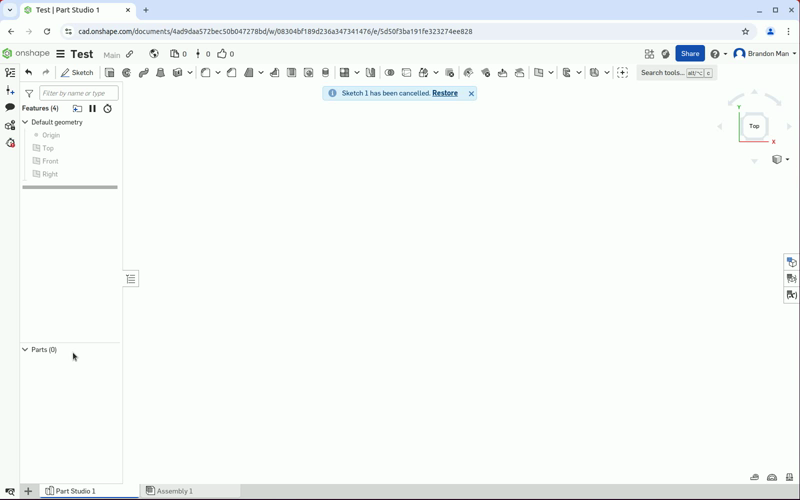
key(up)
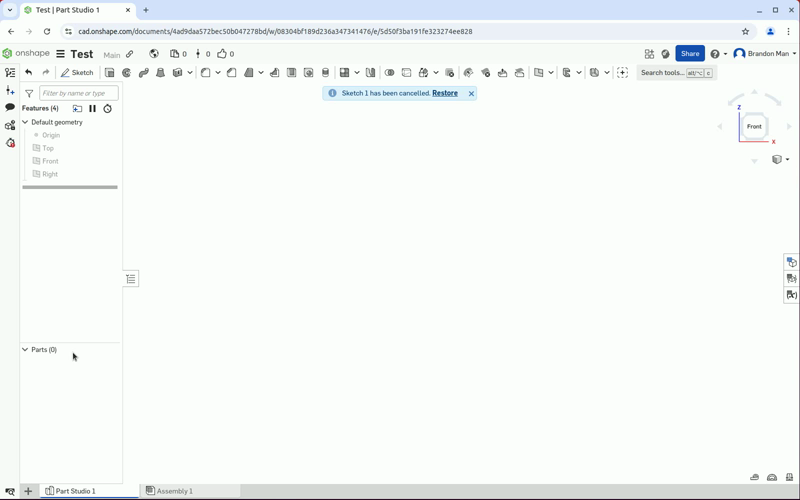
key_up(shift)
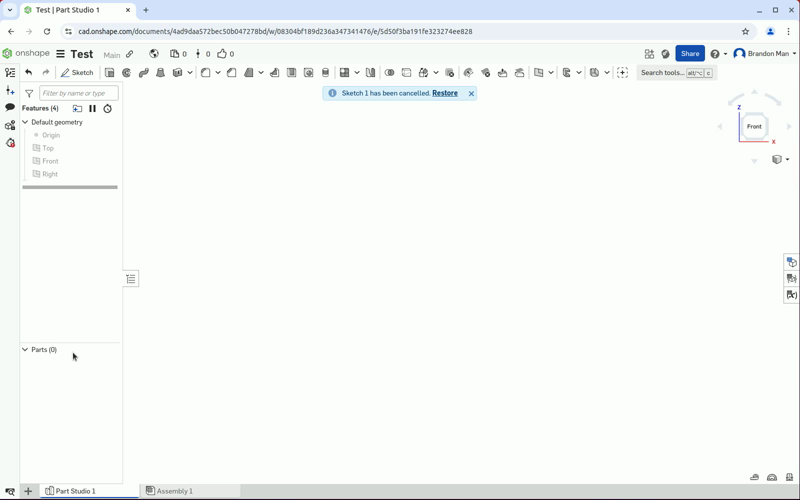
mouse_move(73, 352)
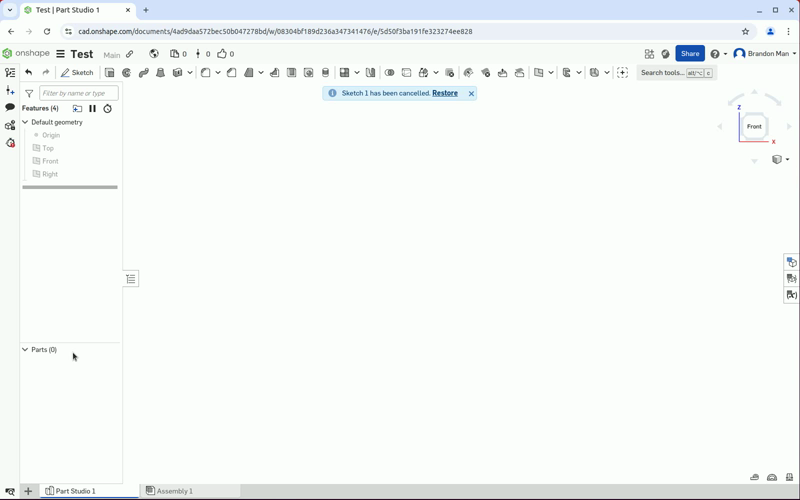
key(shift+y)
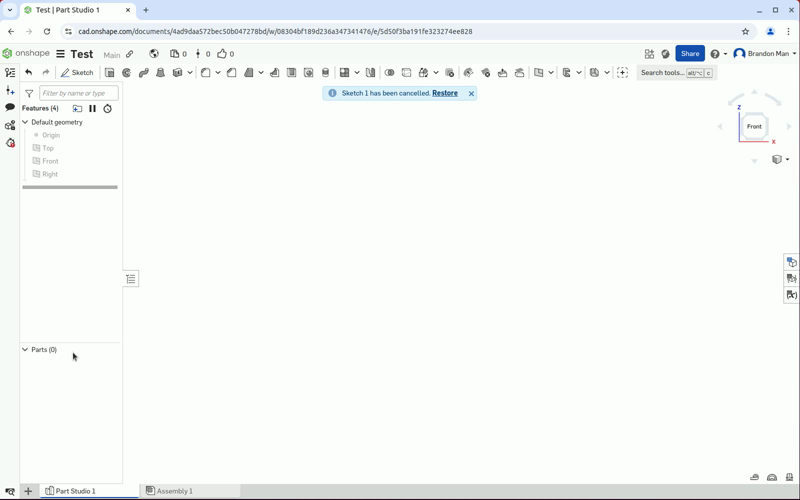
key(shift+s)
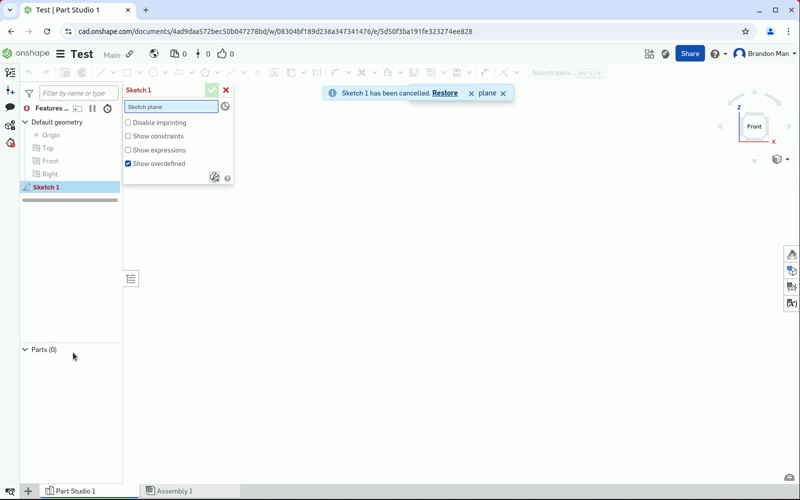
mouse_move(73, 163)
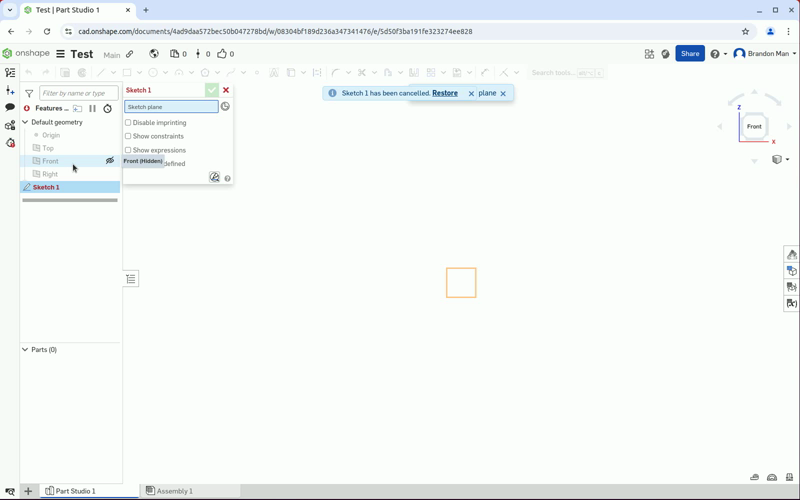
click(73, 163)
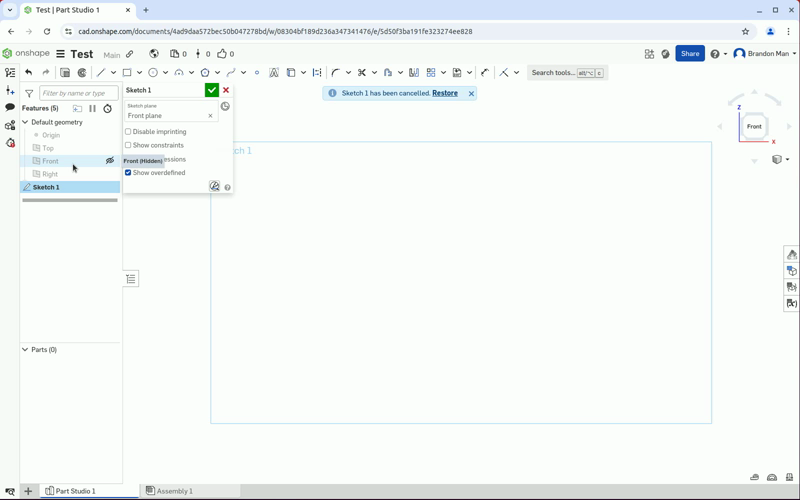
mouse_move(73, 352)
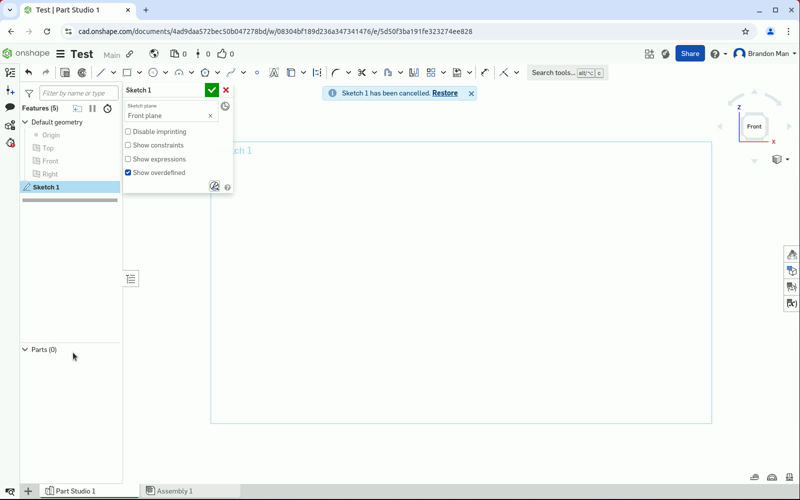
key(y)
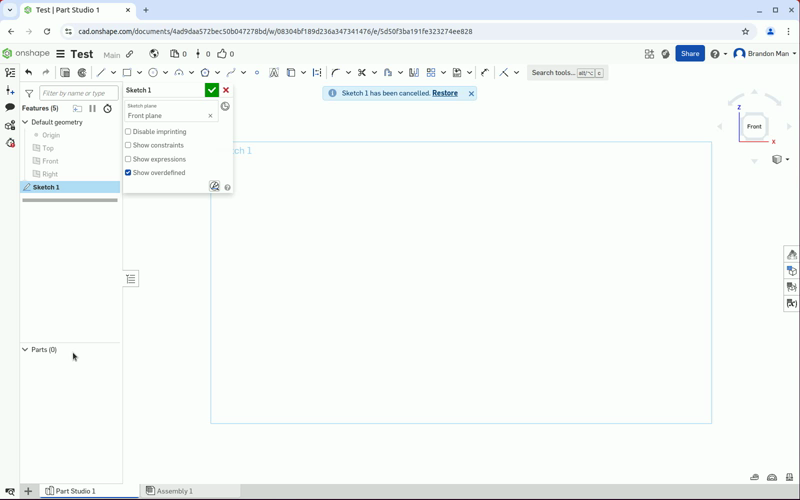
key(c)
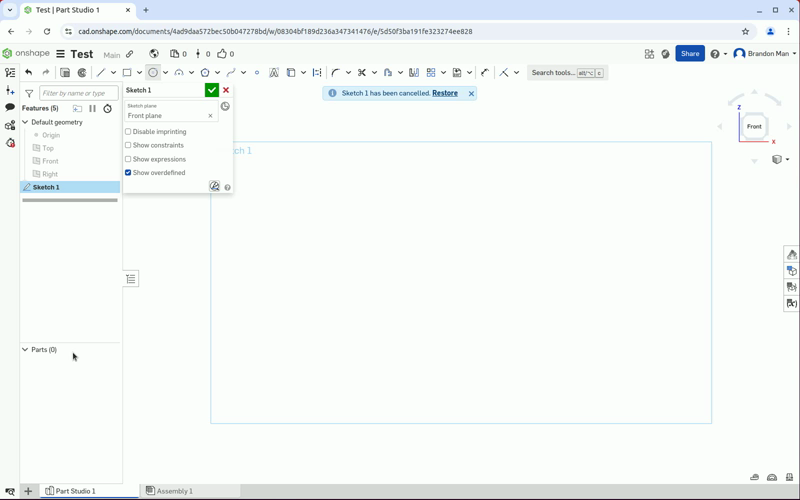
key_down(shift)
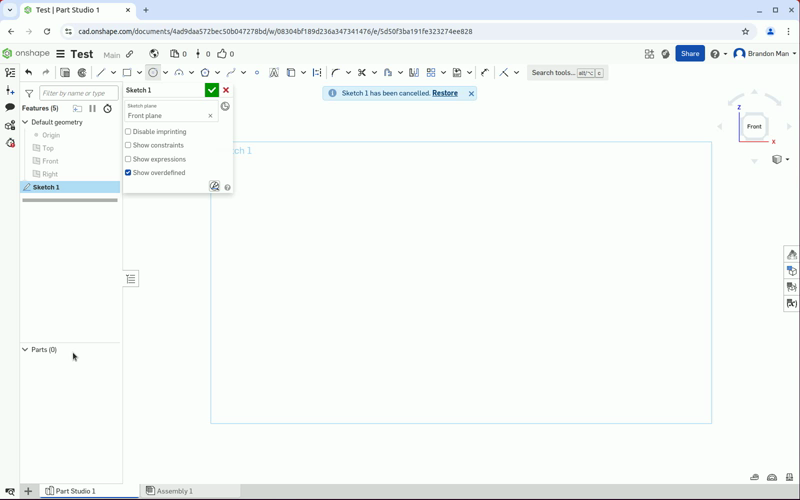
mouse_move(461, 282)
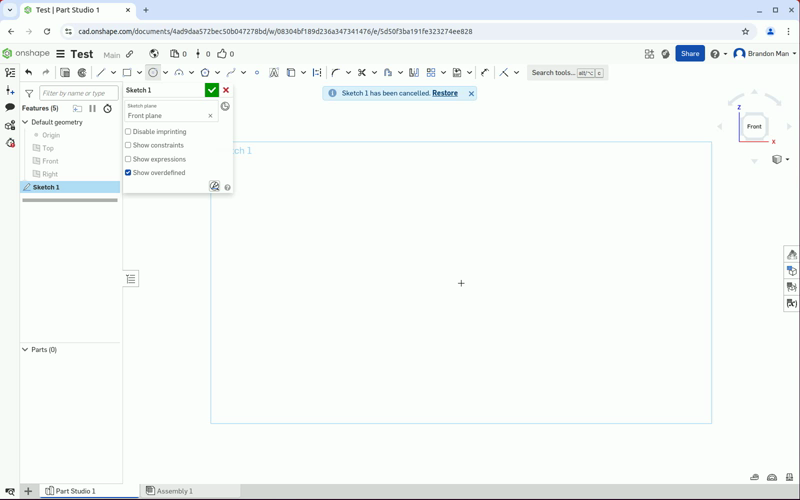
click(461, 282)
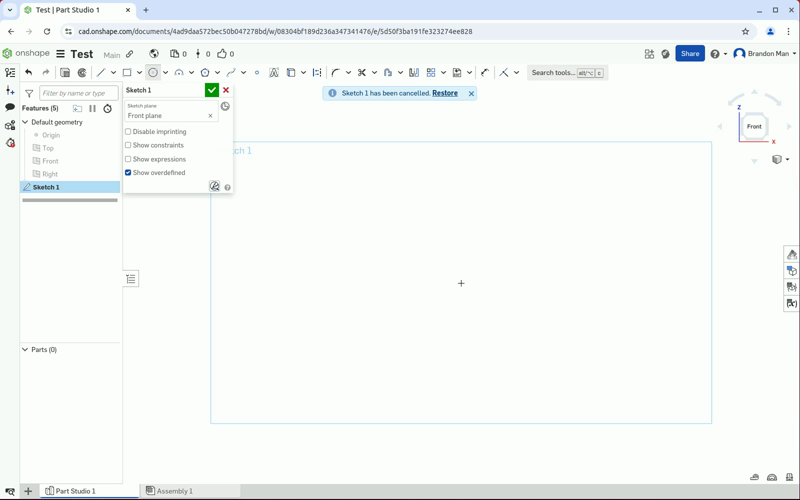
key_up(shift)
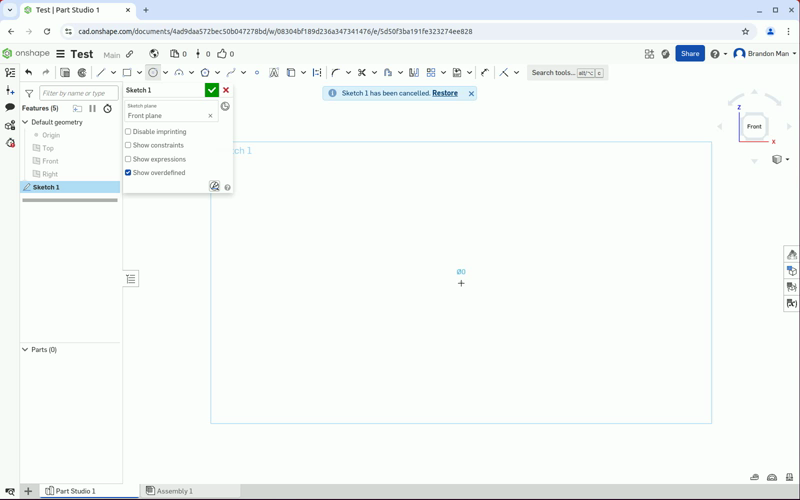
mouse_move(497, 282)
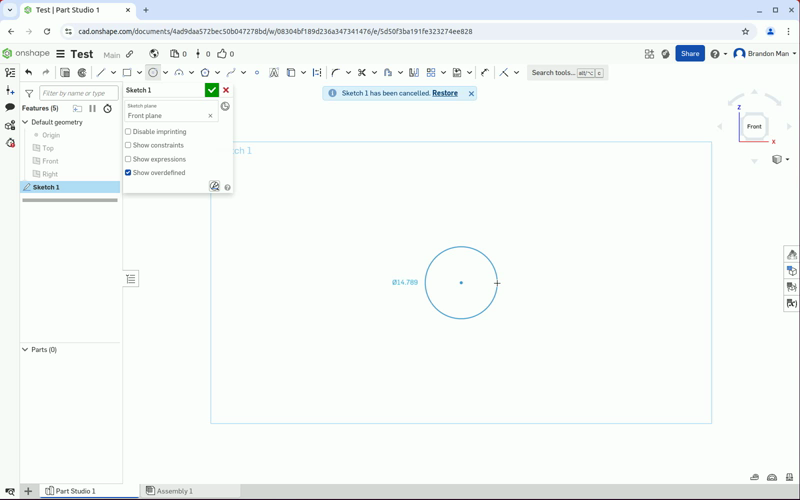
click(497, 282)
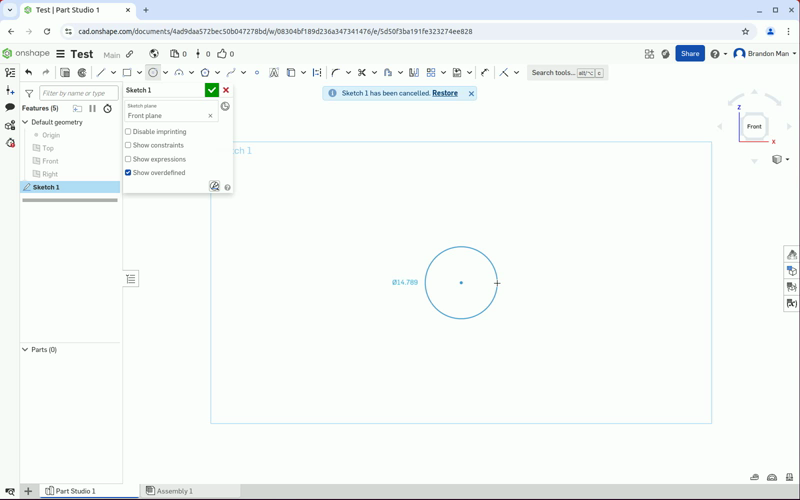
key(esc)
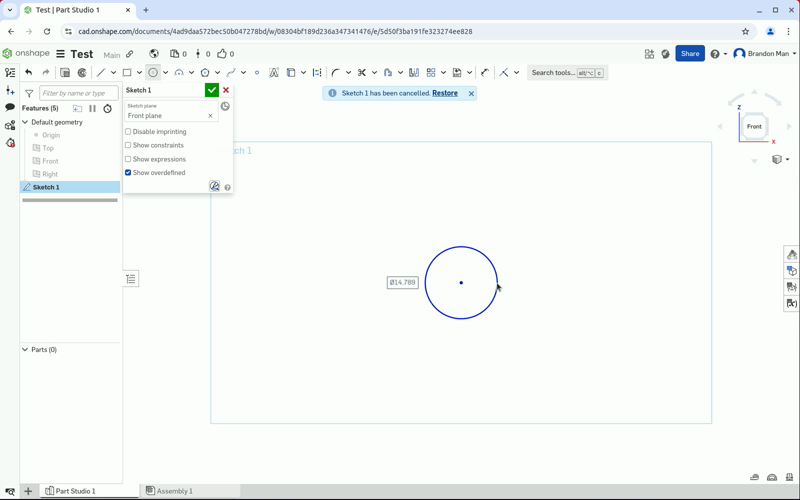
mouse_move(490, 280)
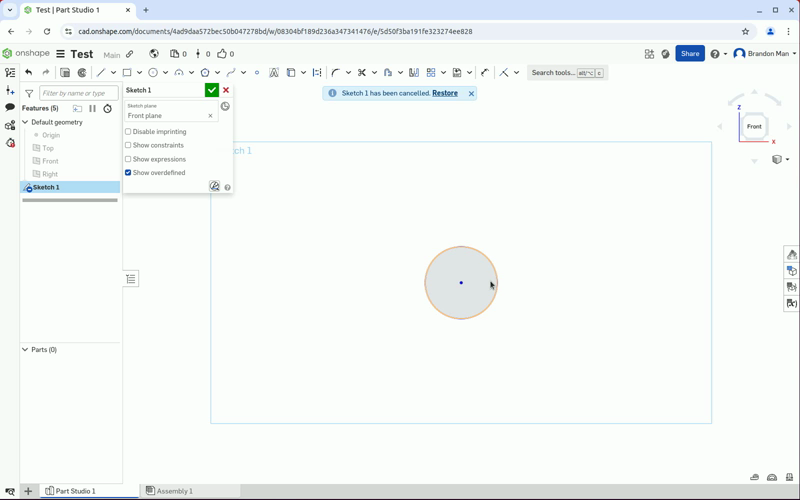
click(490, 280)
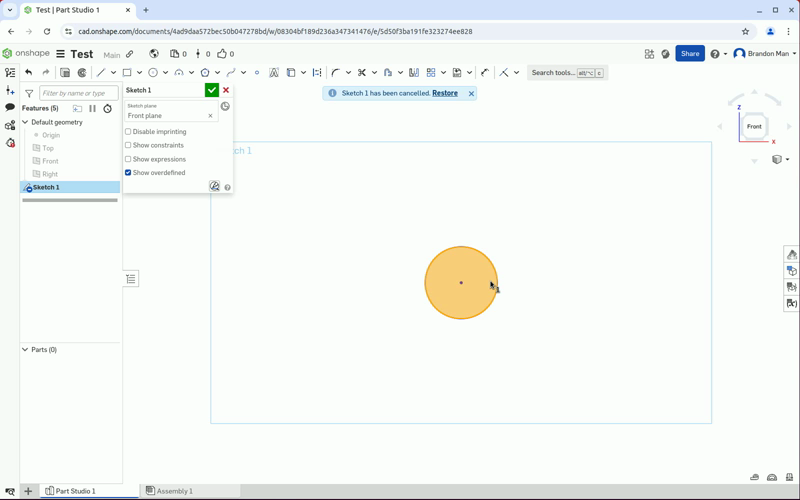
mouse_move(73, 352)
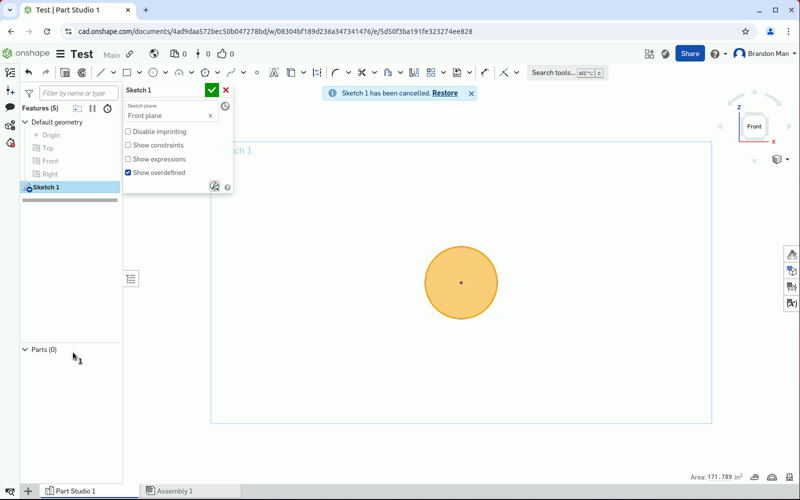
key(shift+y)
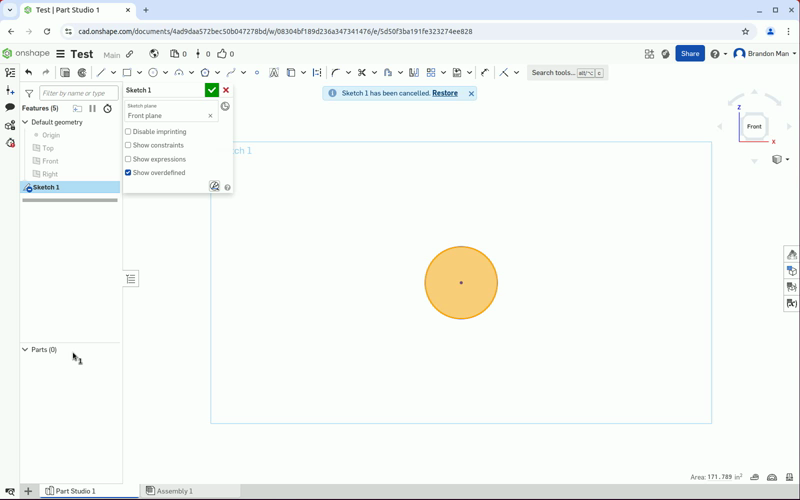
key(shift+e)
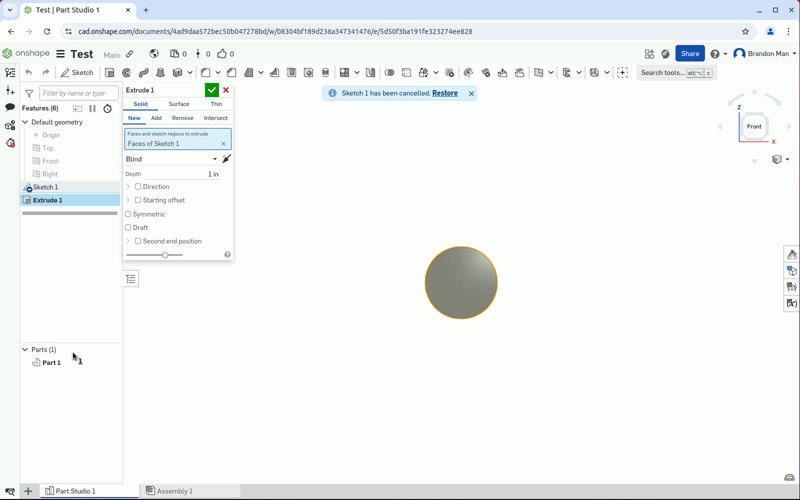
mouse_move(143, 106)
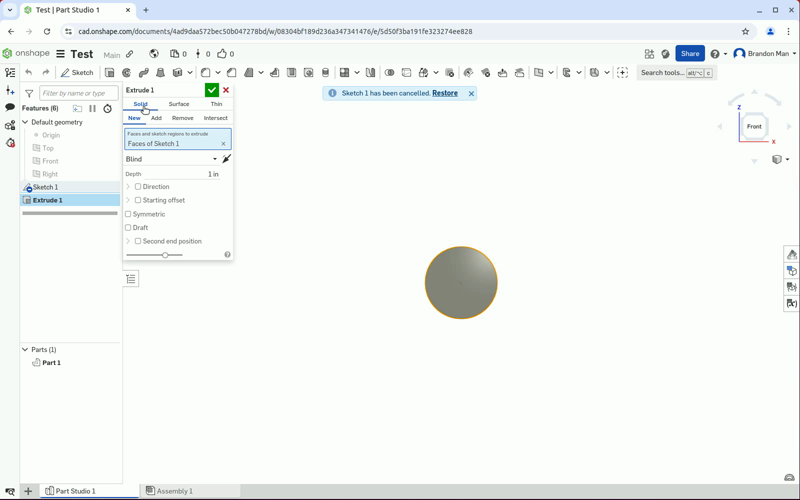
click(143, 106)
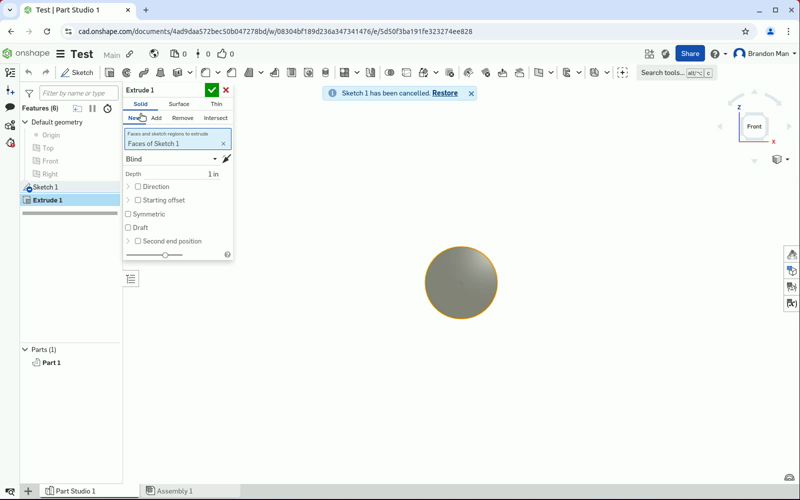
mouse_move(137, 120)
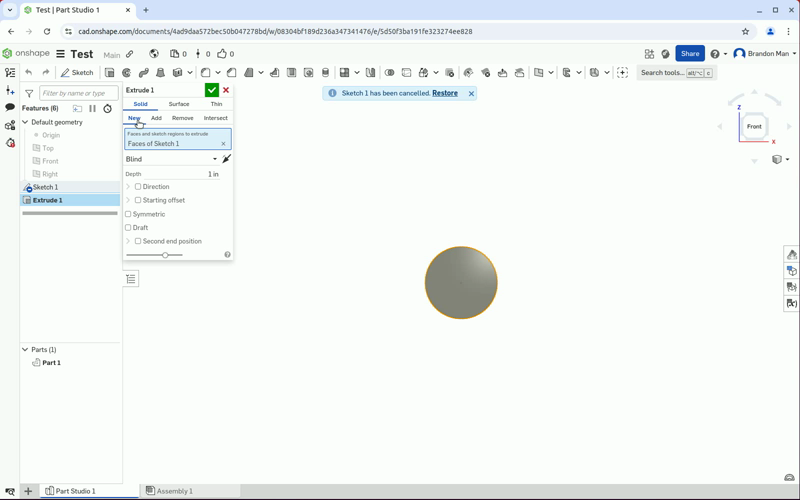
click(137, 120)
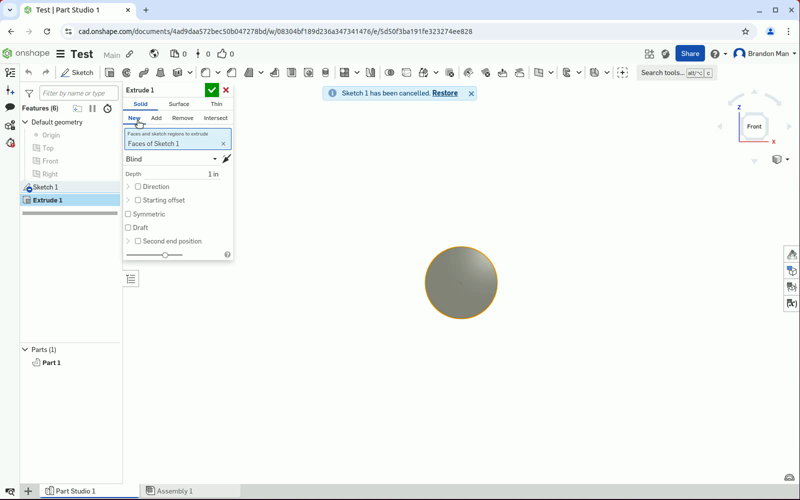
key(tab, 4)
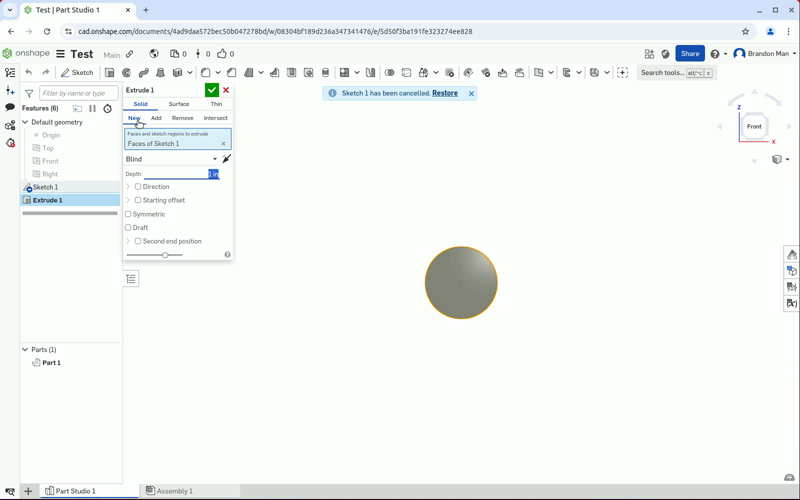
text(-23.108)
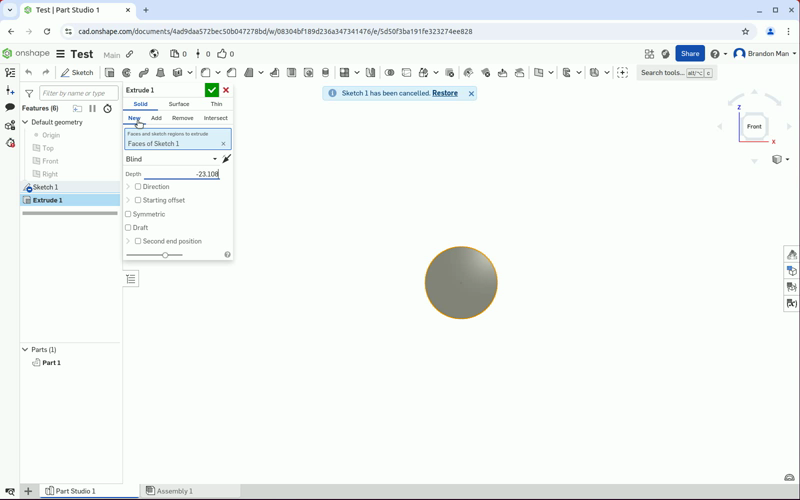
key(enter)
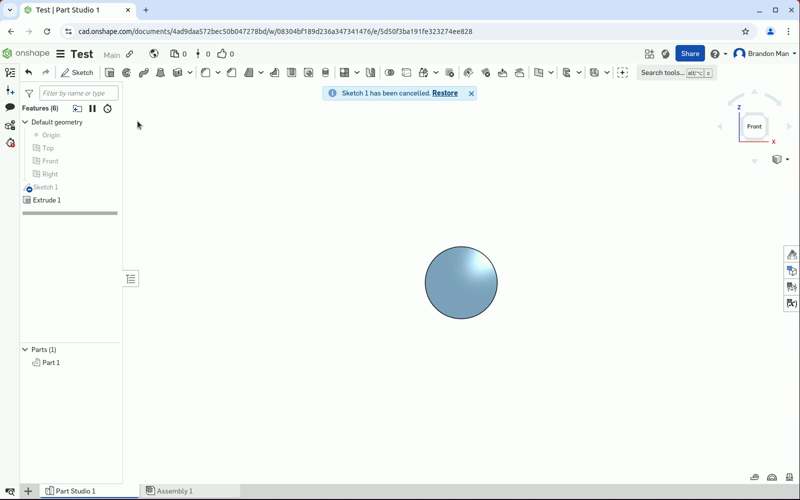
key(shift+h)
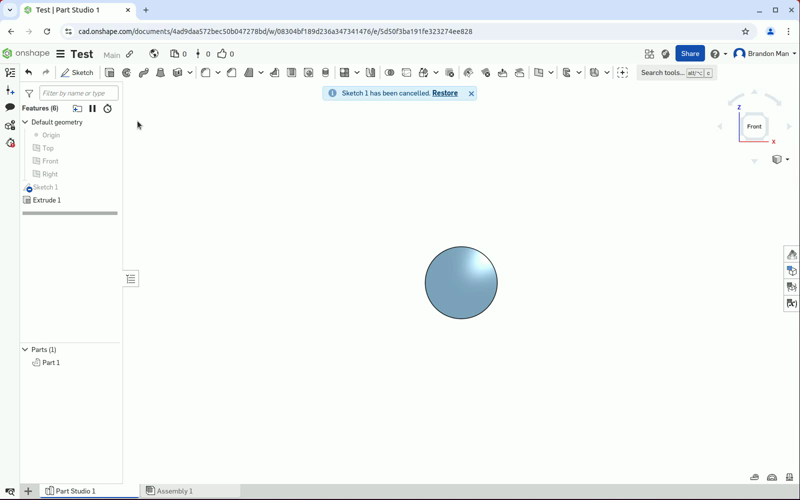
key(shift+h)
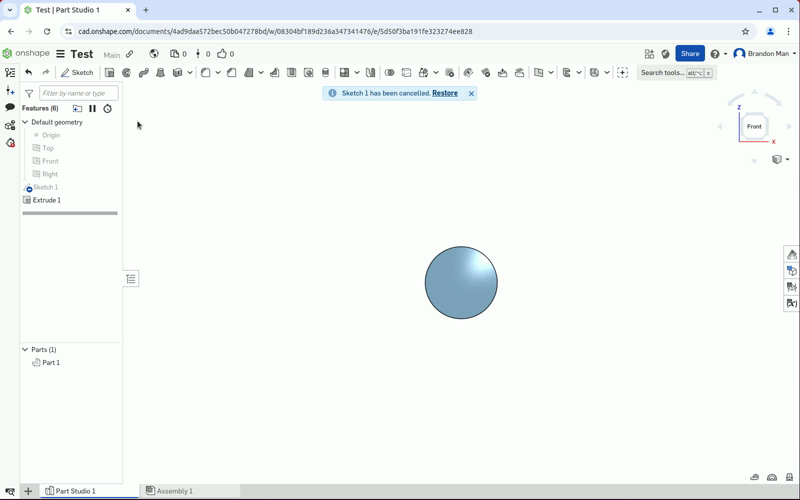
mouse_move(73, 189)
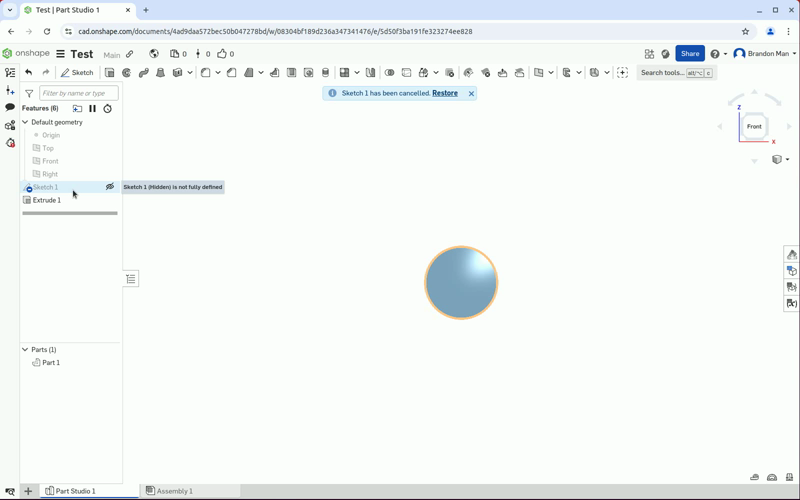
click(73, 189)
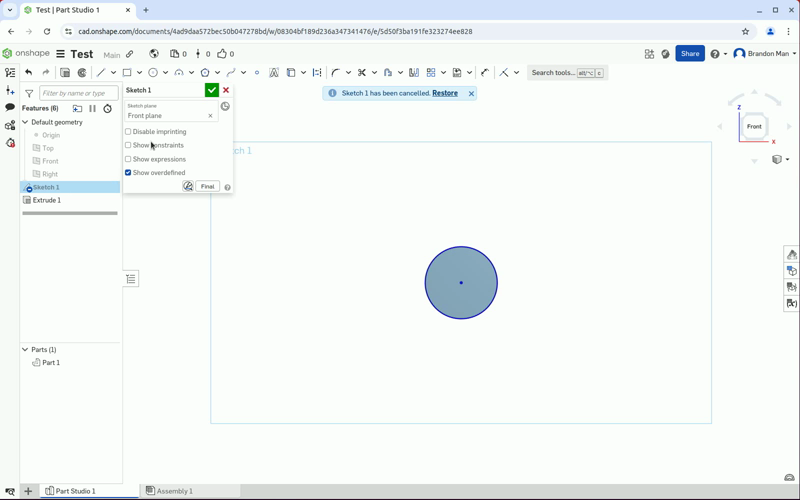
mouse_move(229, 92)
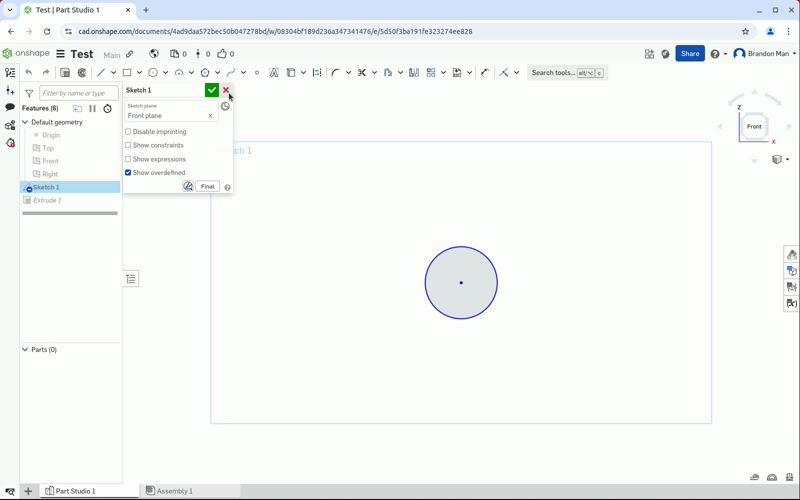
click(229, 92)
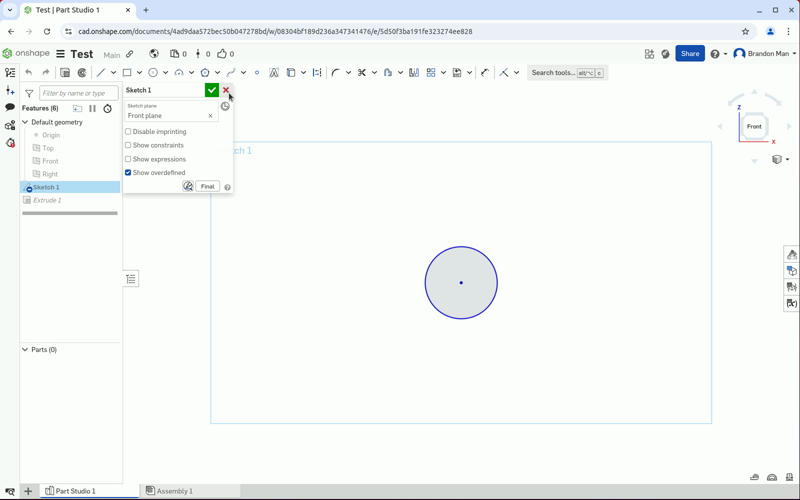
key(shift+s)
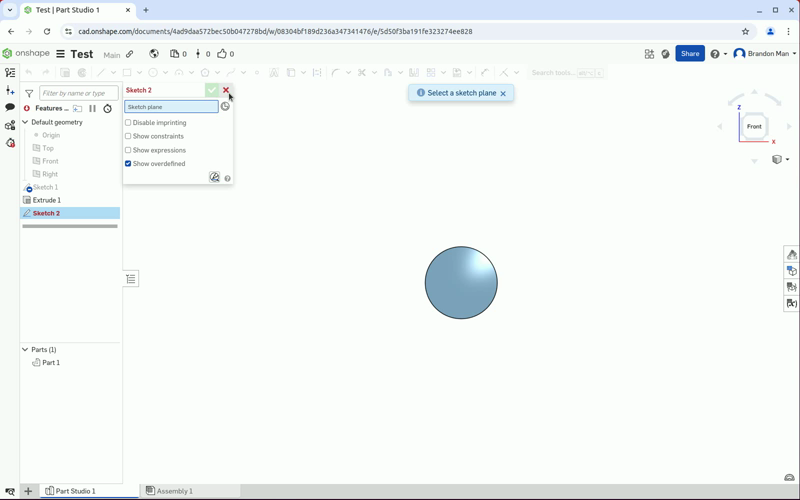
mouse_move(73, 163)
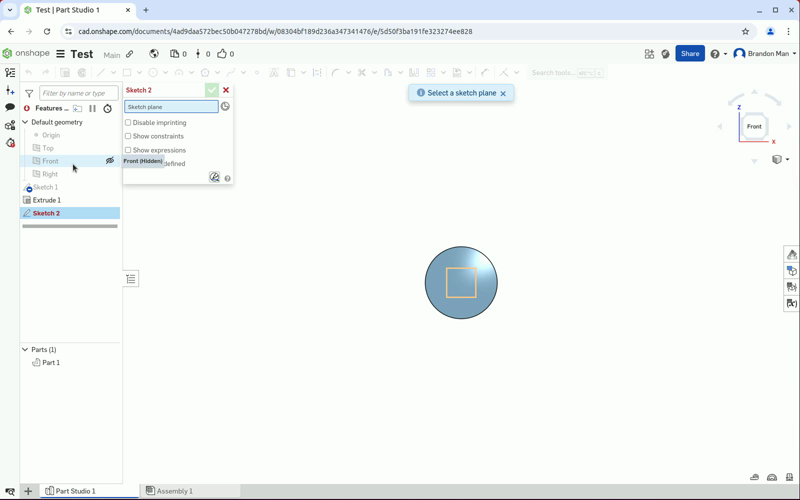
click(73, 163)
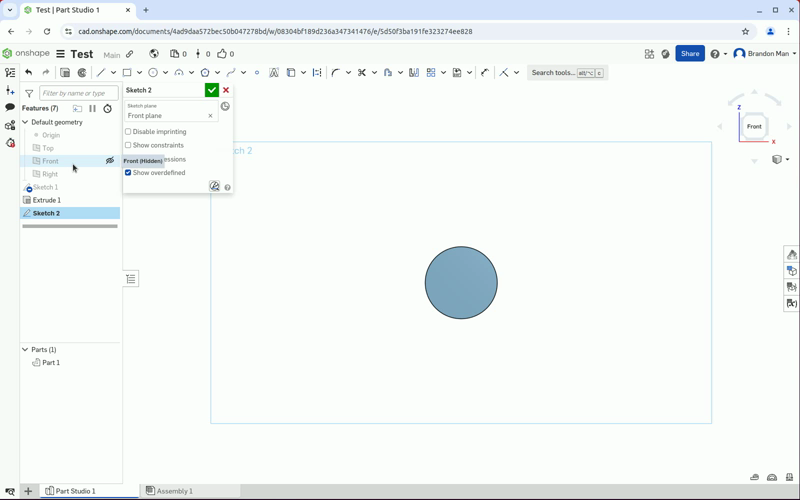
mouse_move(73, 352)
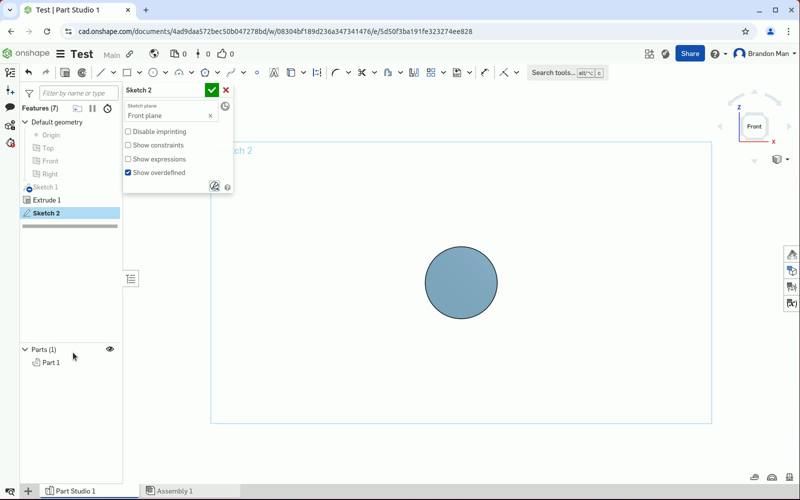
key(y)
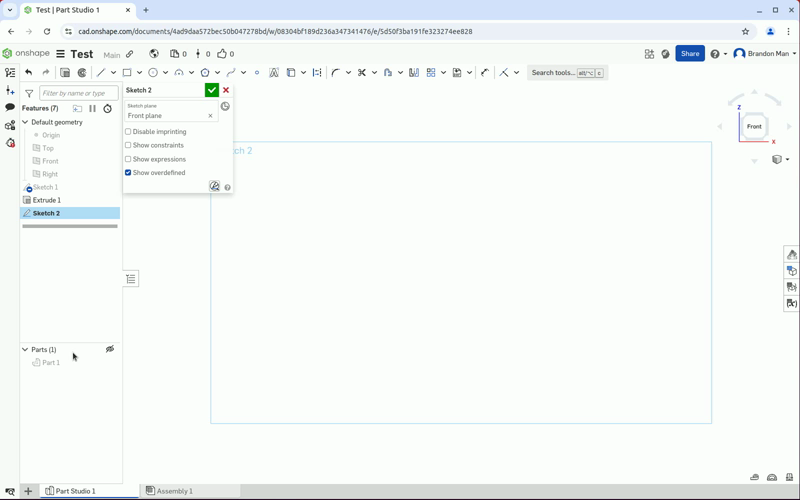
key(c)
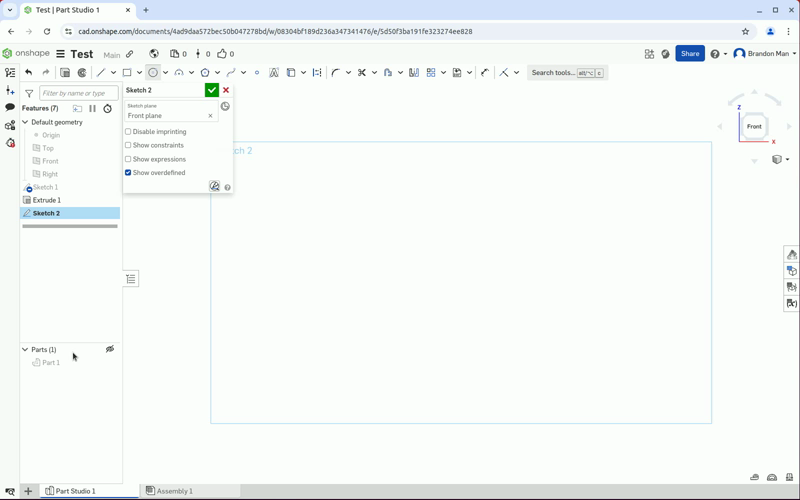
key_down(shift)
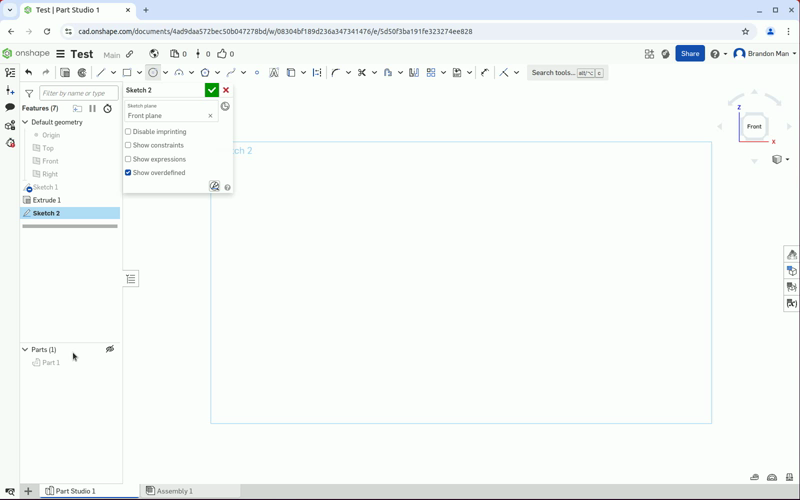
mouse_move(461, 282)
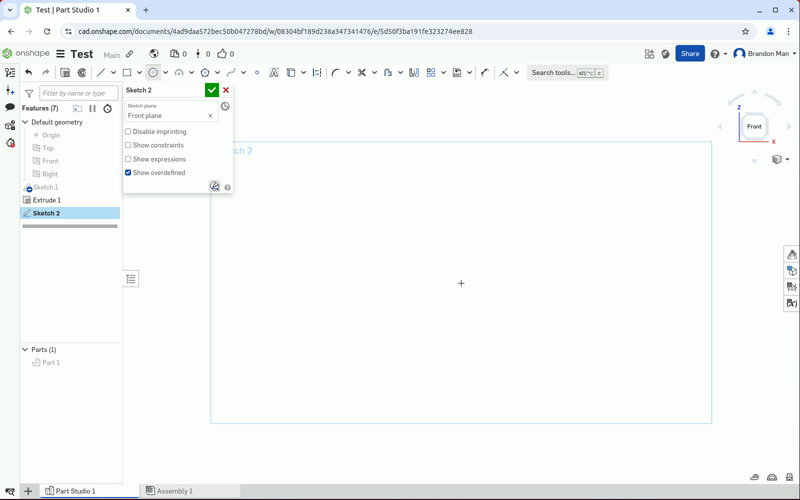
click(461, 282)
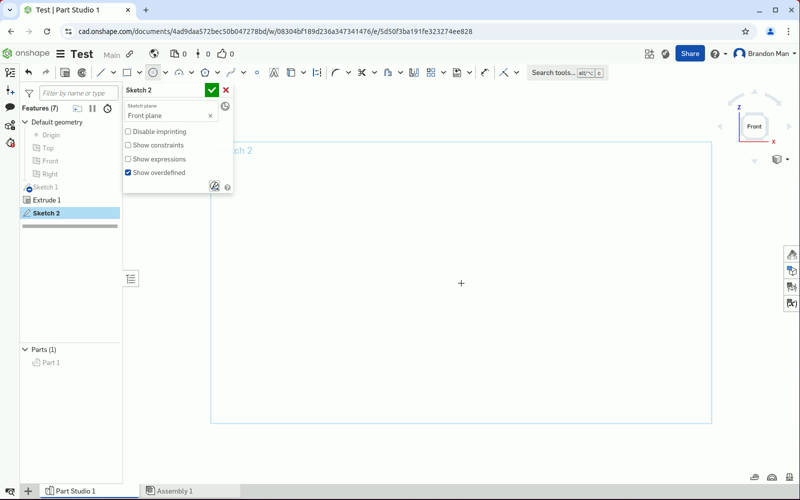
key_up(shift)
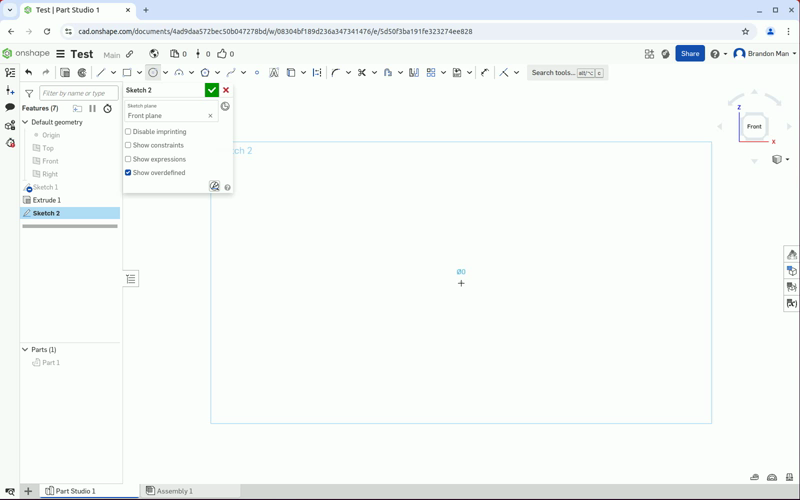
mouse_move(490, 282)
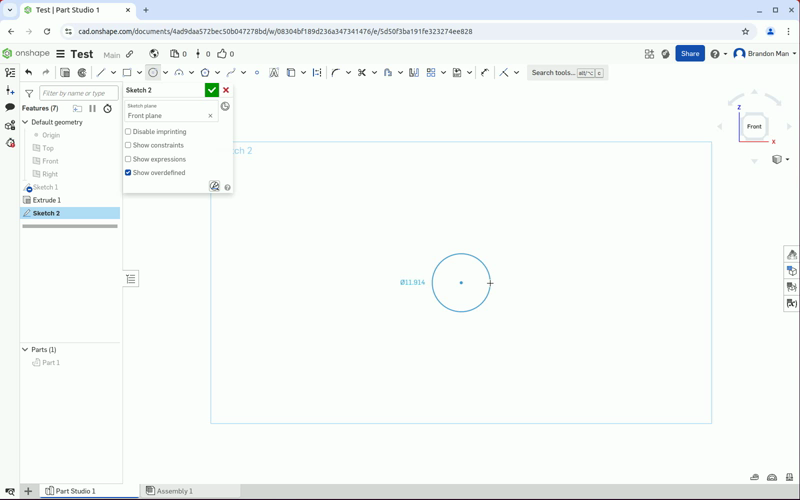
click(490, 282)
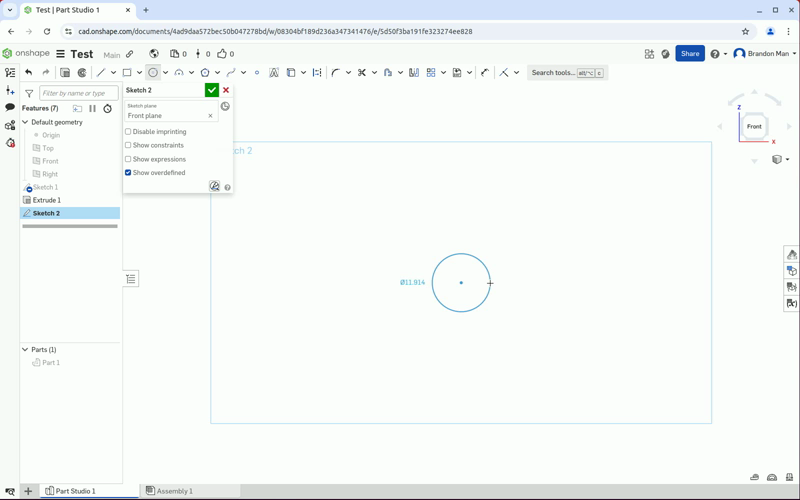
key(esc)
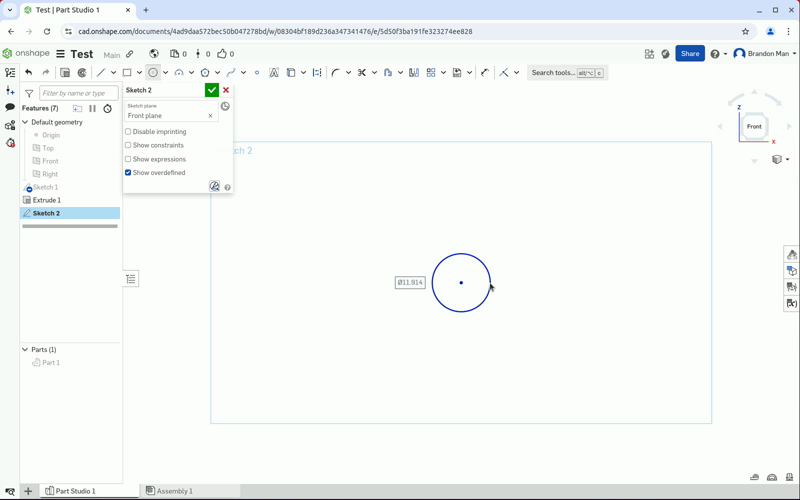
mouse_move(474, 299)
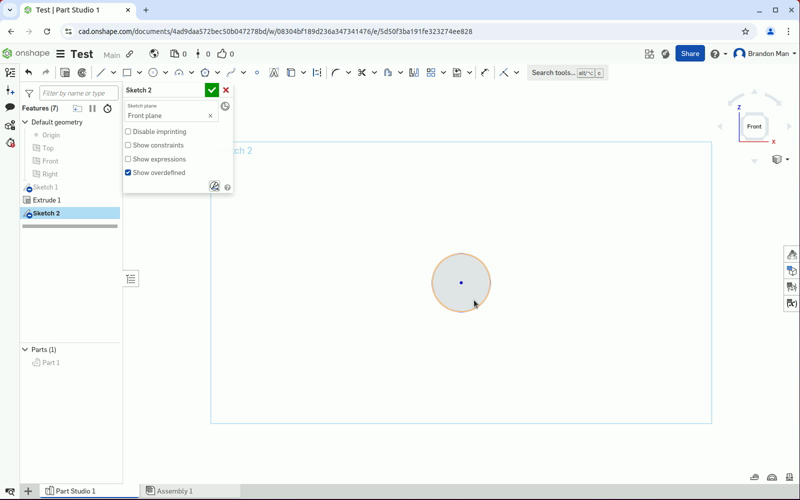
click(474, 299)
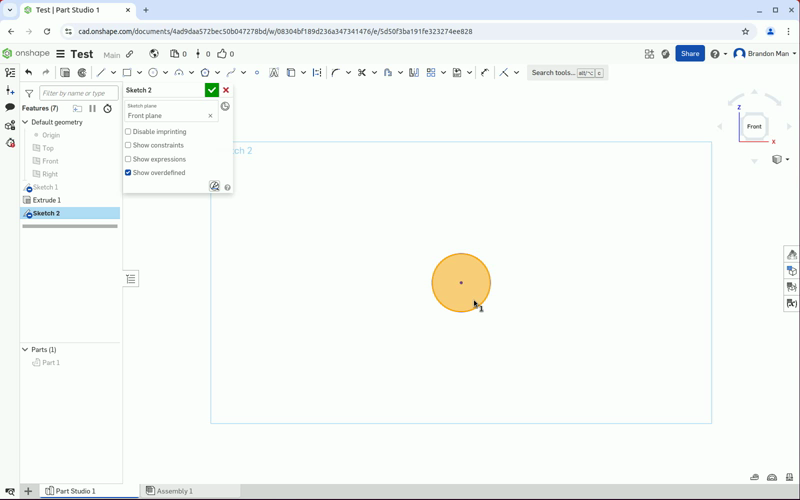
mouse_move(73, 352)
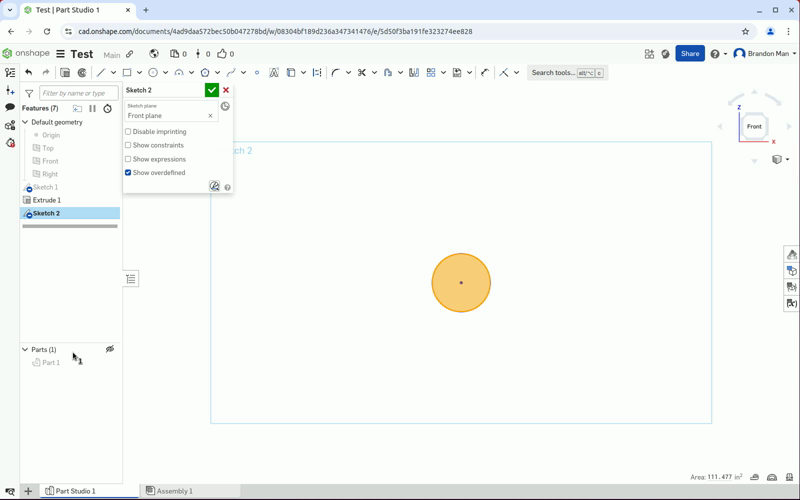
key(shift+y)
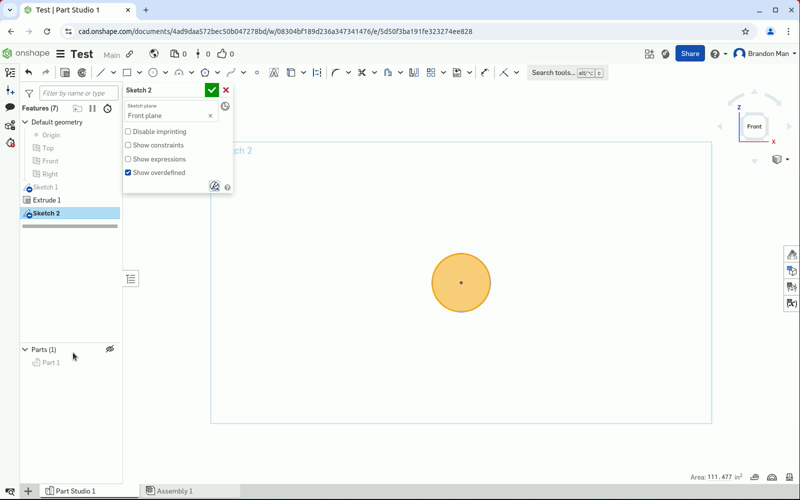
key(shift+e)
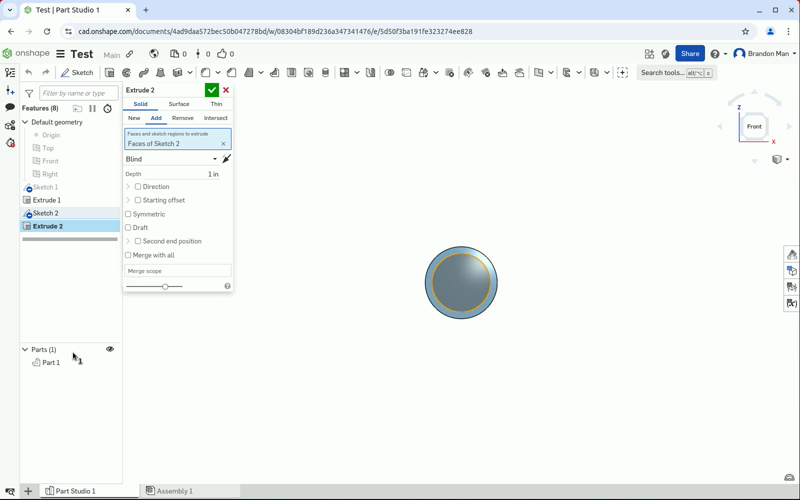
mouse_move(143, 106)
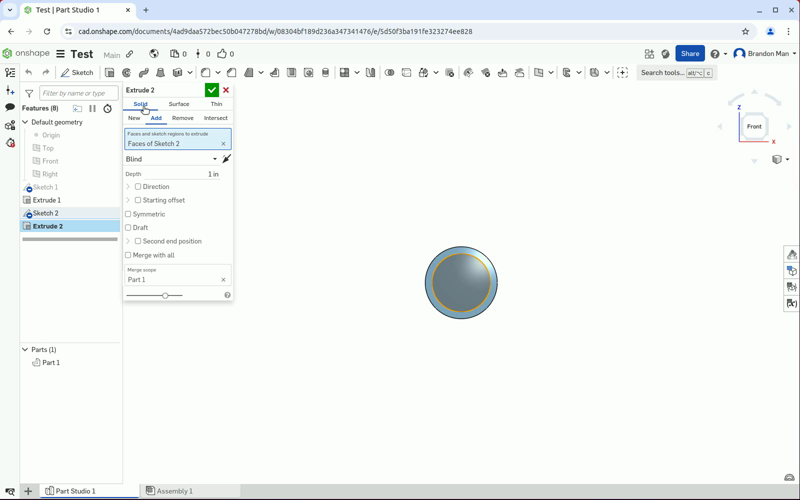
click(143, 106)
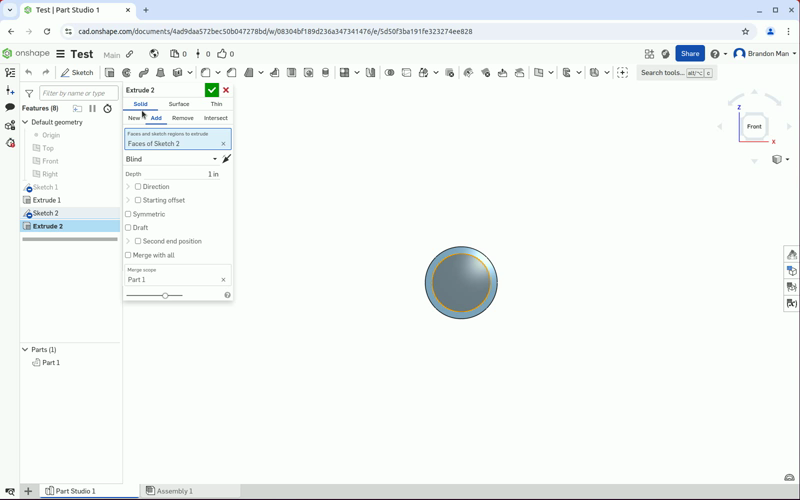
mouse_move(137, 120)
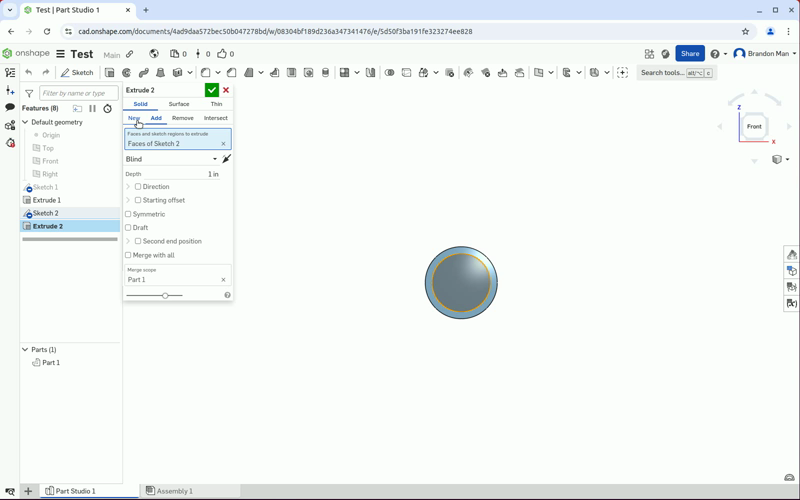
click(137, 120)
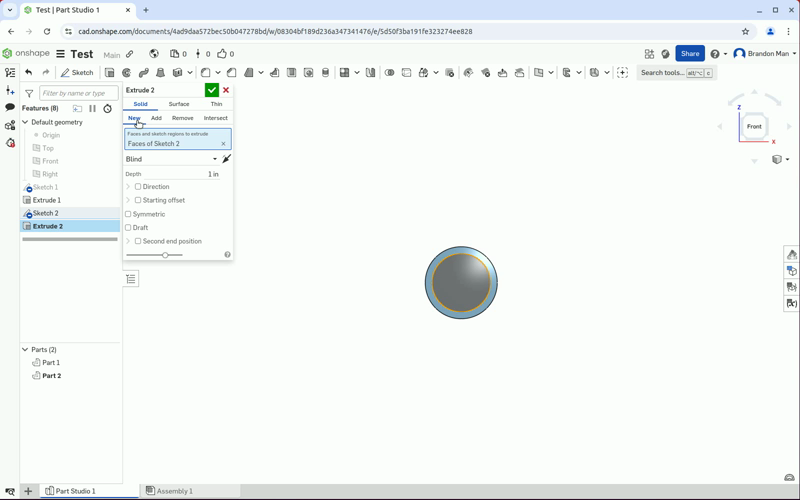
key(tab, 4)
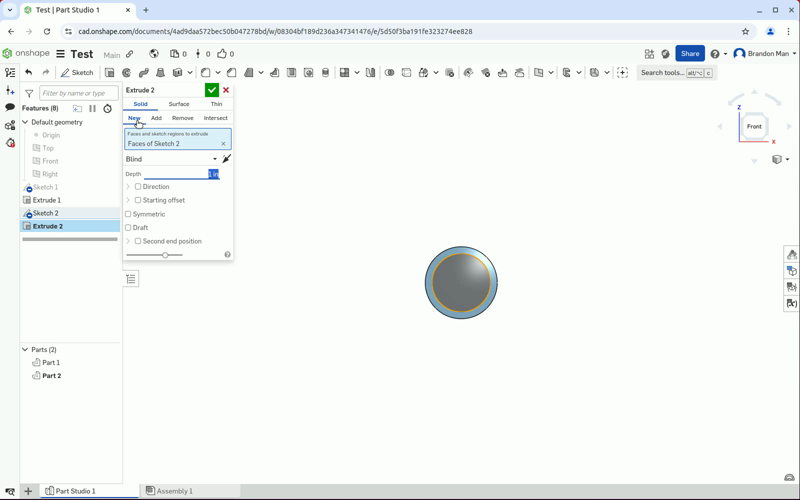
text(17.331)
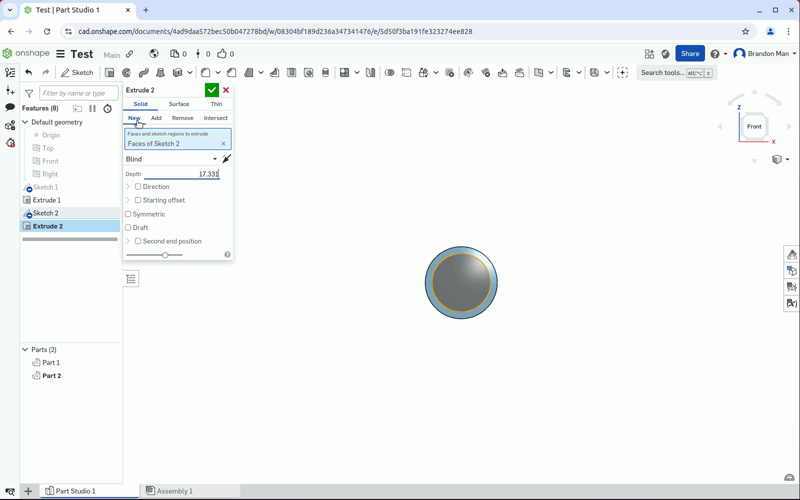
key(enter)
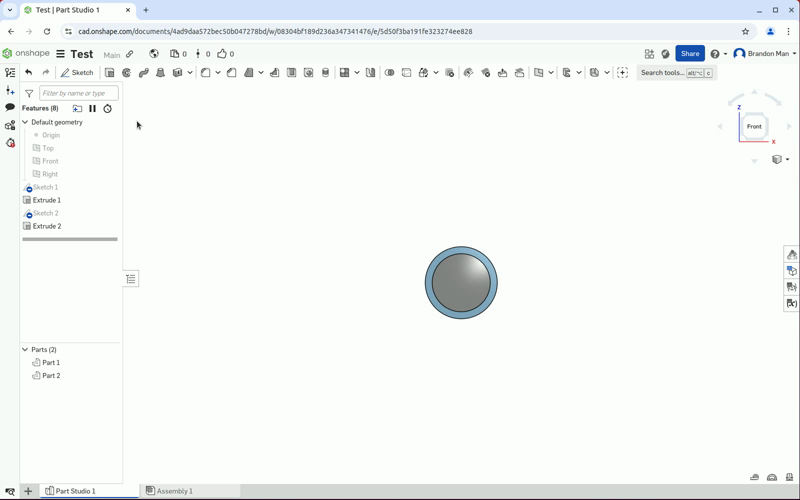
key(shift+h)
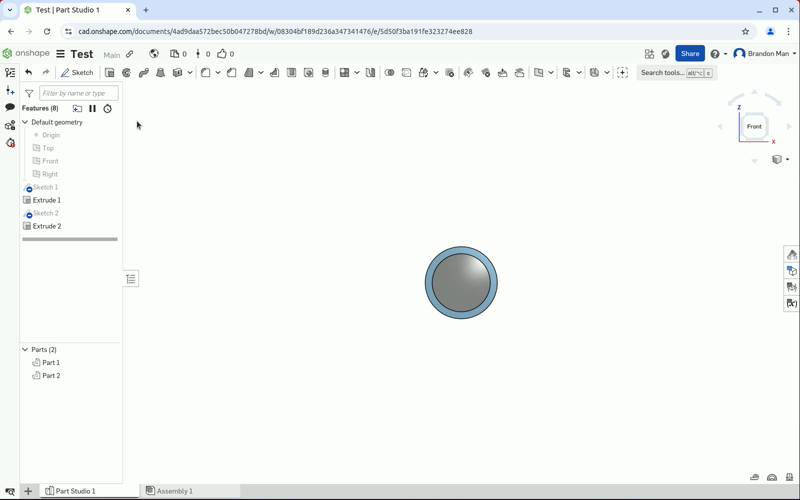
key(shift+h)
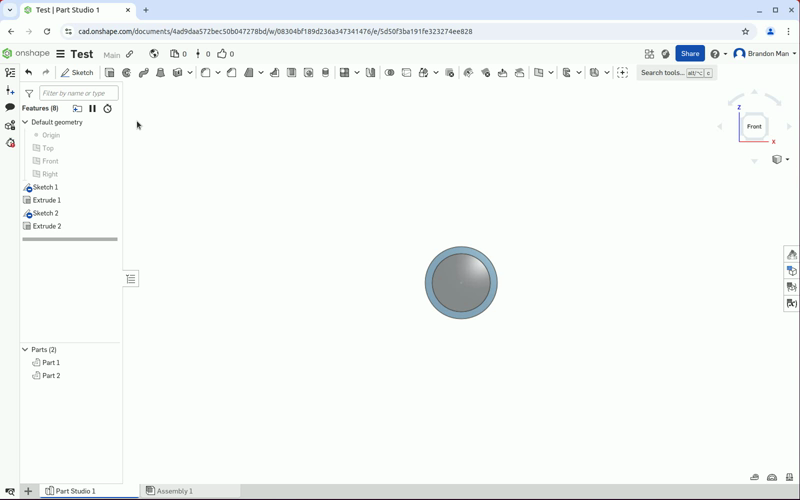
key(shift+7)
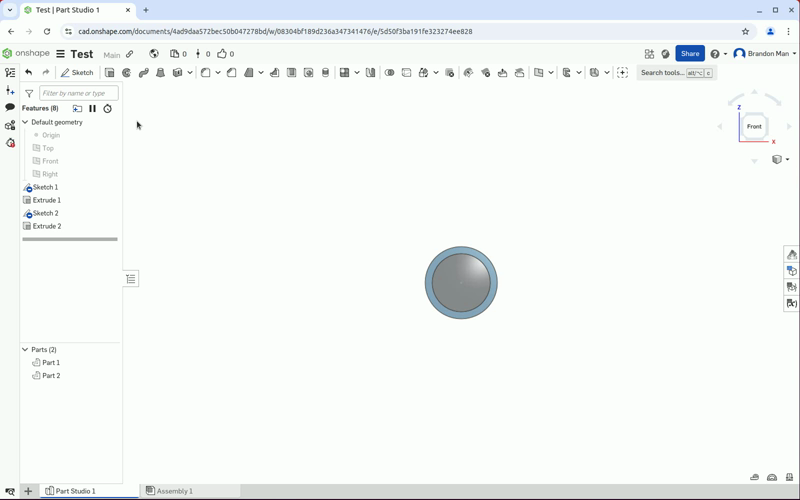
key(left, 2)
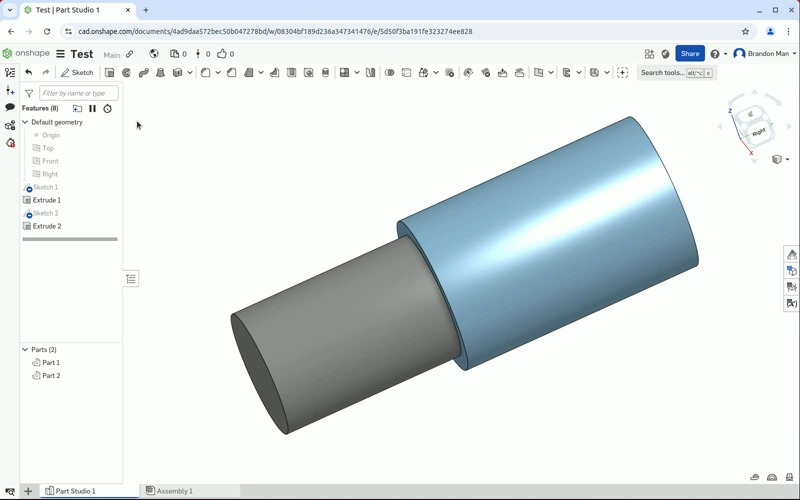
key(down, 2)
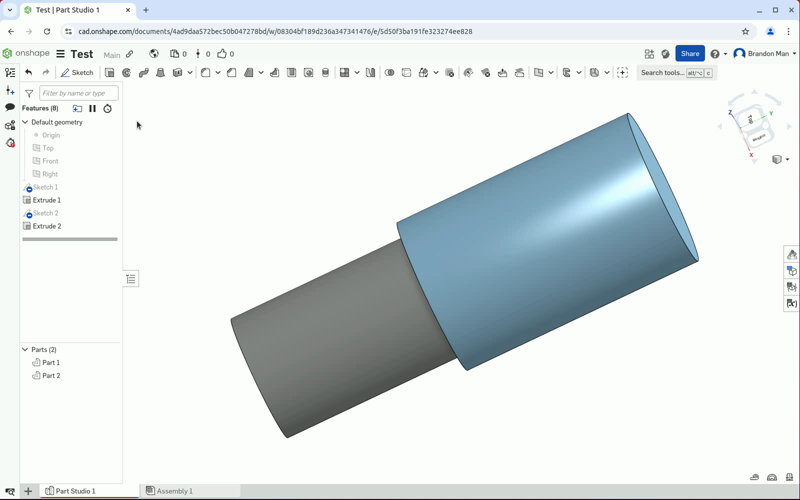
key(up, 2)
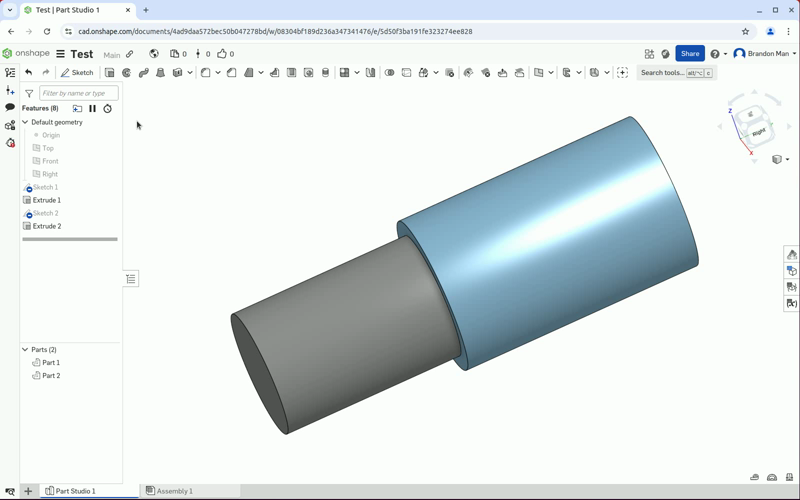
key(right, 2)
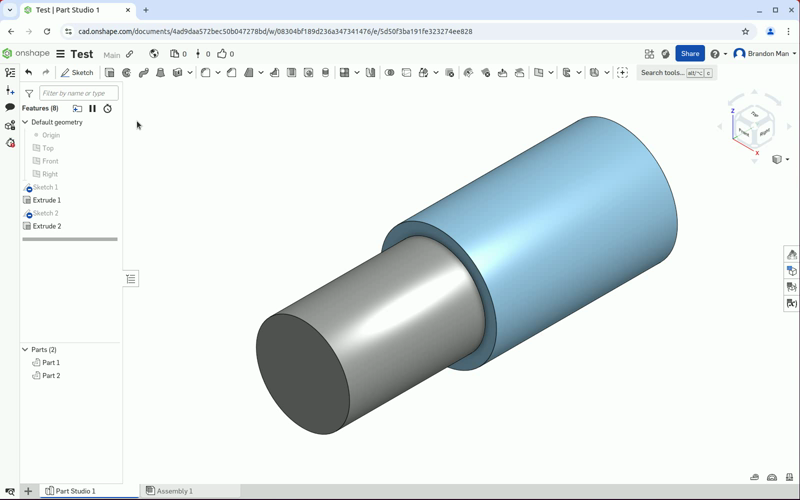
mouse_move(73, 189)
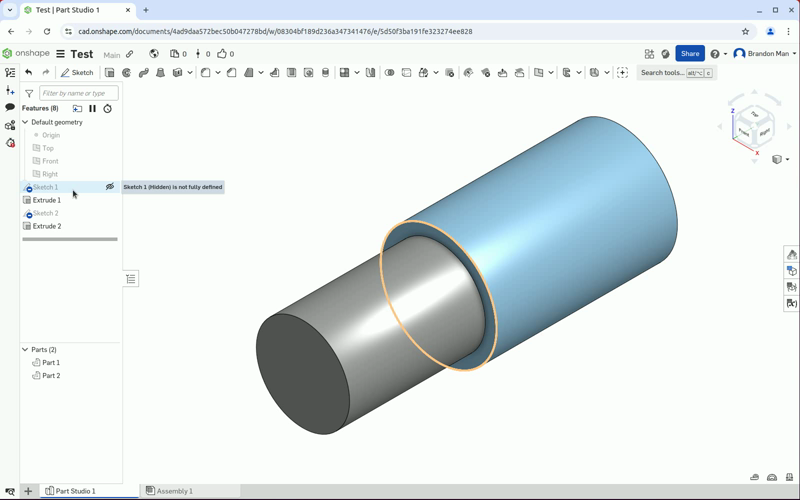
click(73, 189)